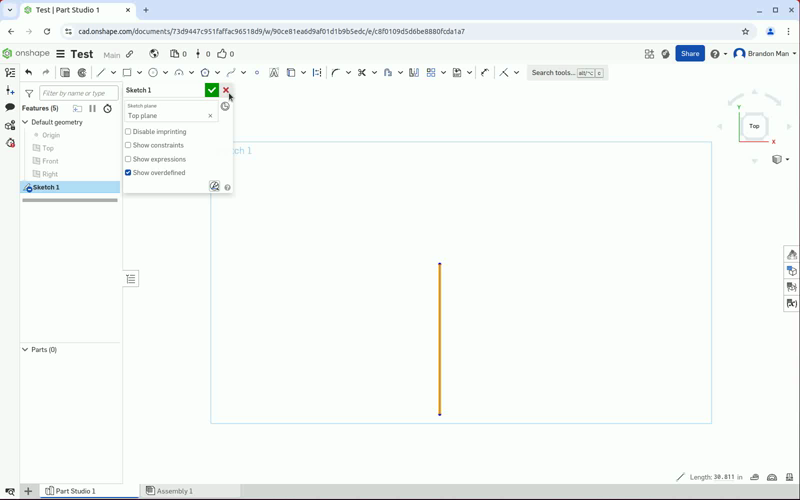
key(shift+h)
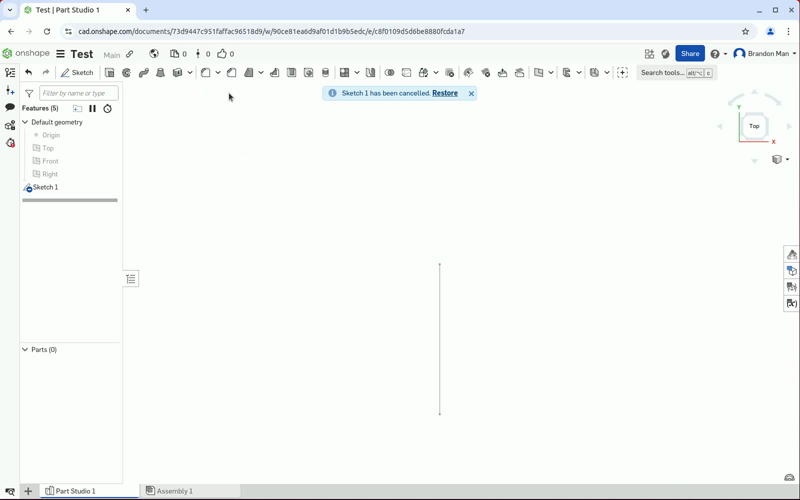
key(shift+s)
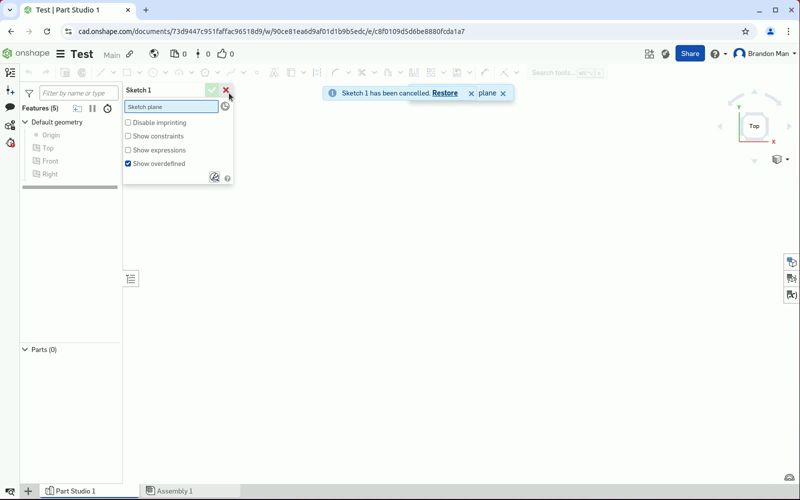
mouse_move(73, 150)
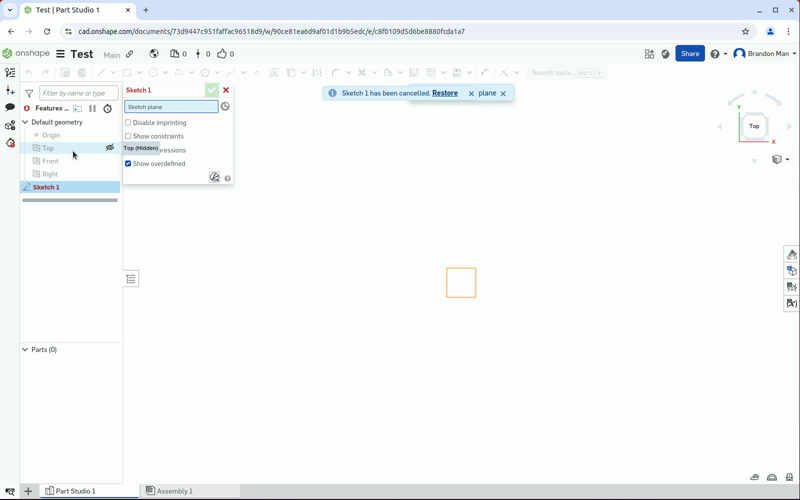
click(73, 150)
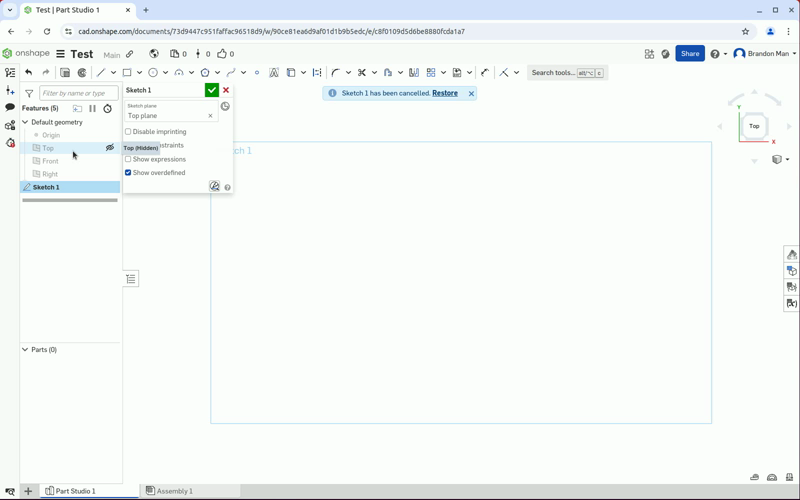
mouse_move(73, 352)
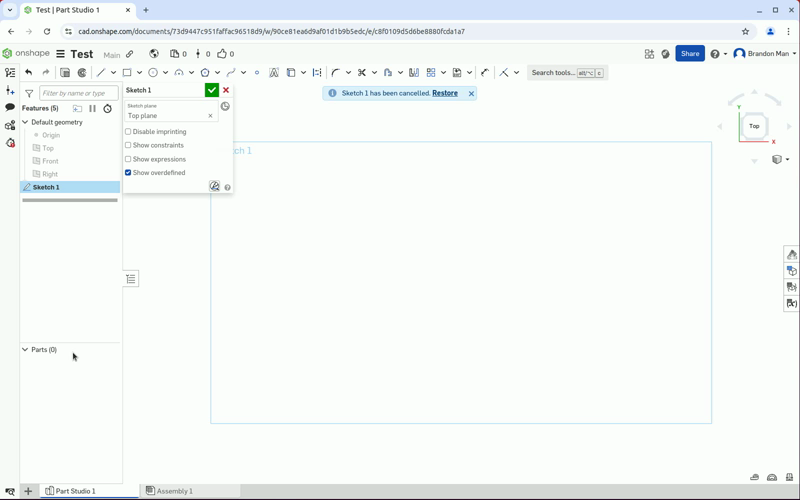
key(y)
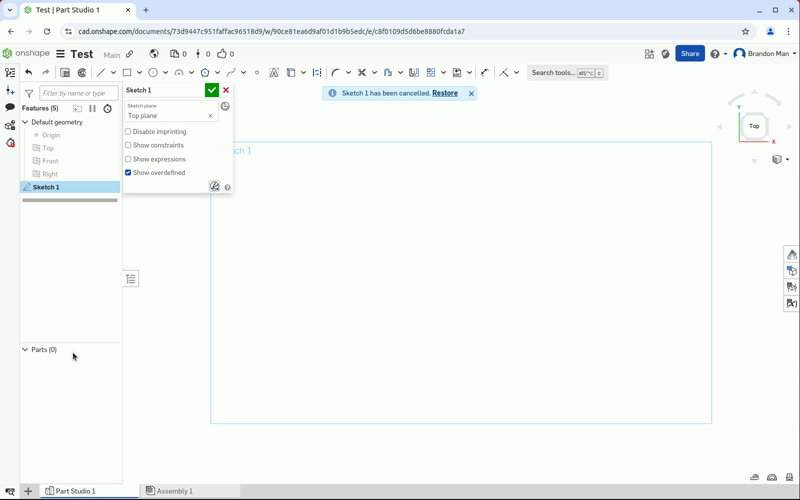
key(c)
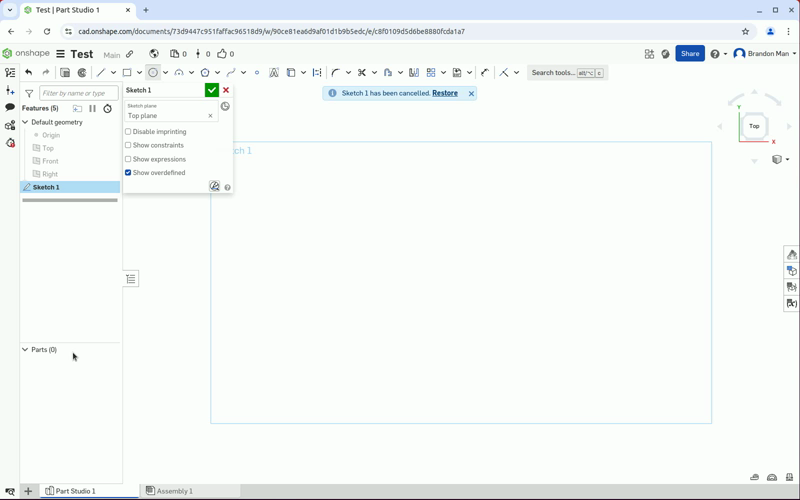
key_down(shift)
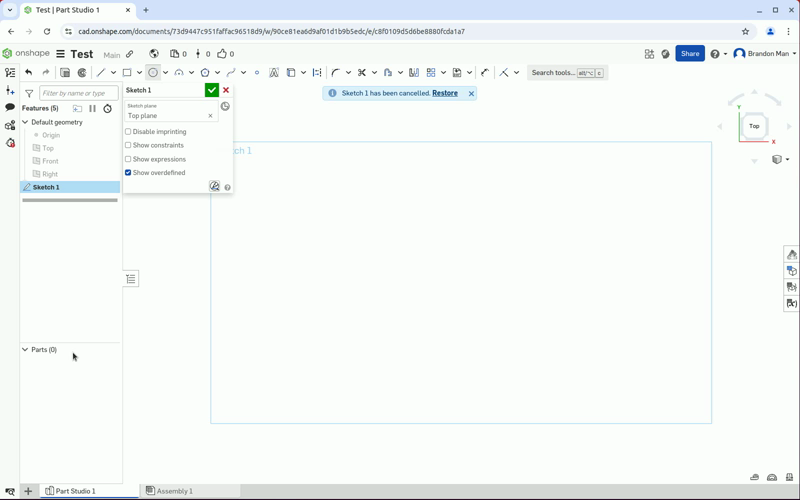
mouse_move(461, 282)
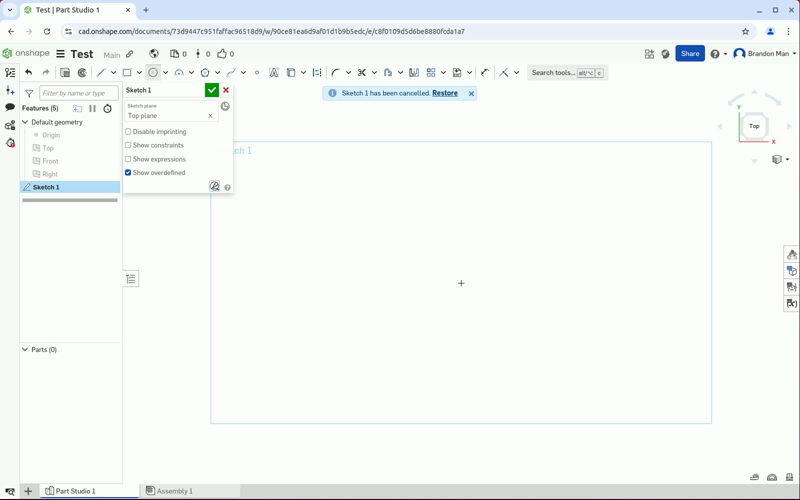
click(461, 282)
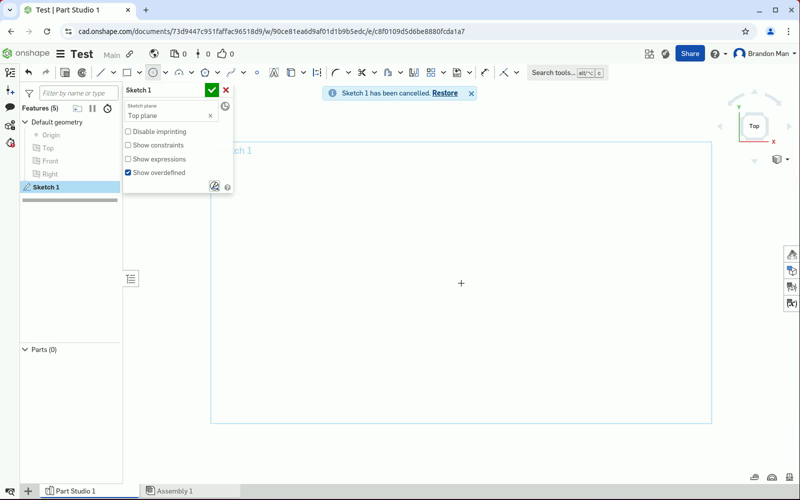
key_up(shift)
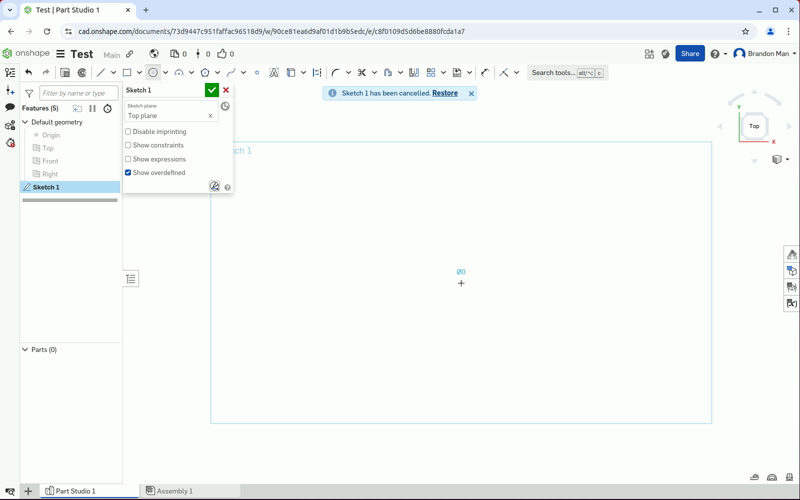
mouse_move(556, 282)
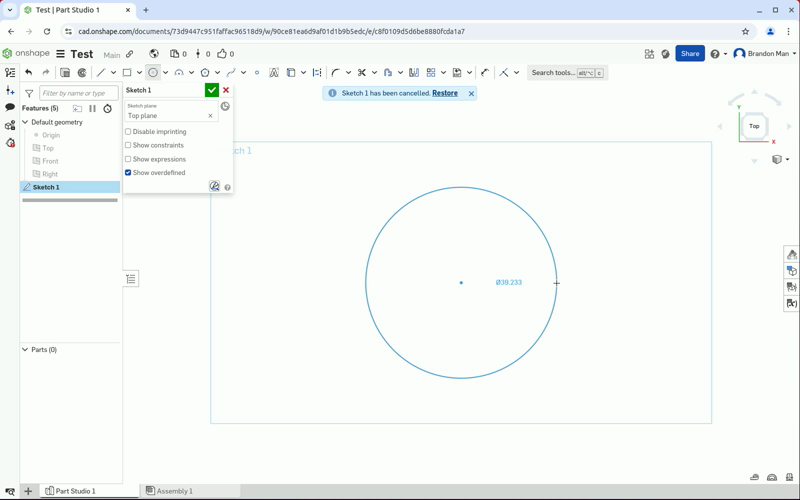
click(556, 282)
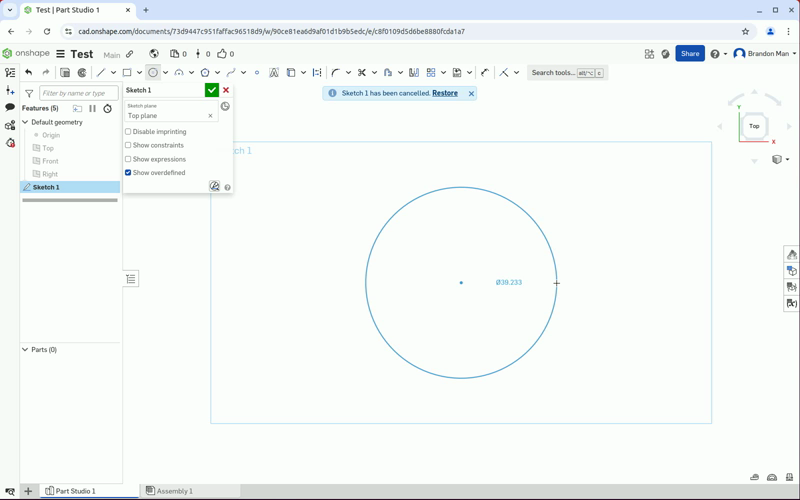
key(esc)
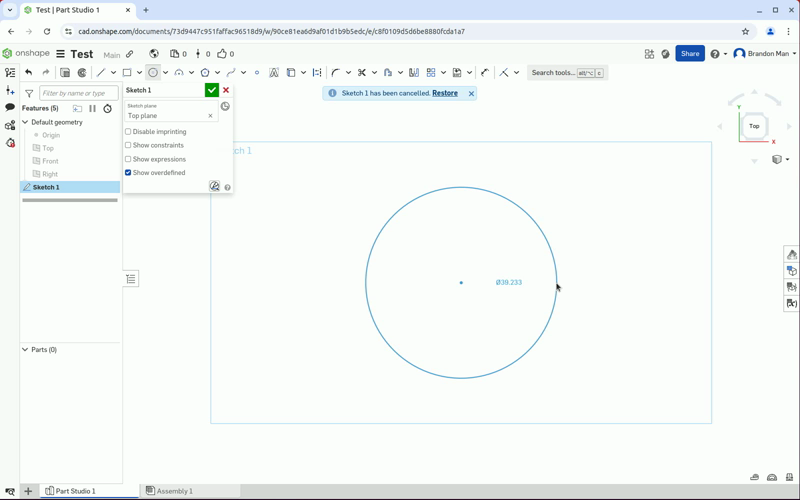
mouse_move(461, 255)
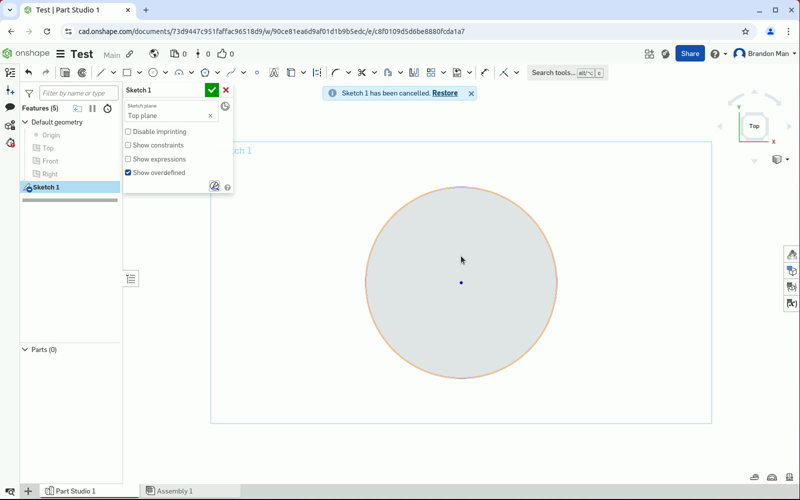
click(461, 255)
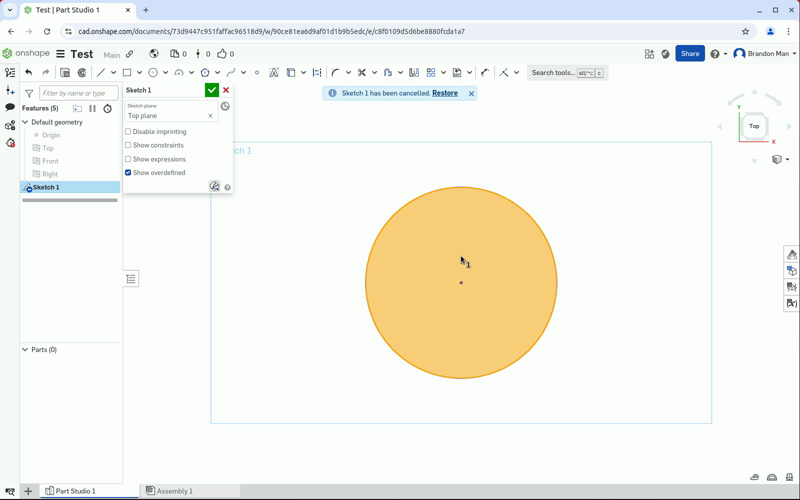
mouse_move(73, 352)
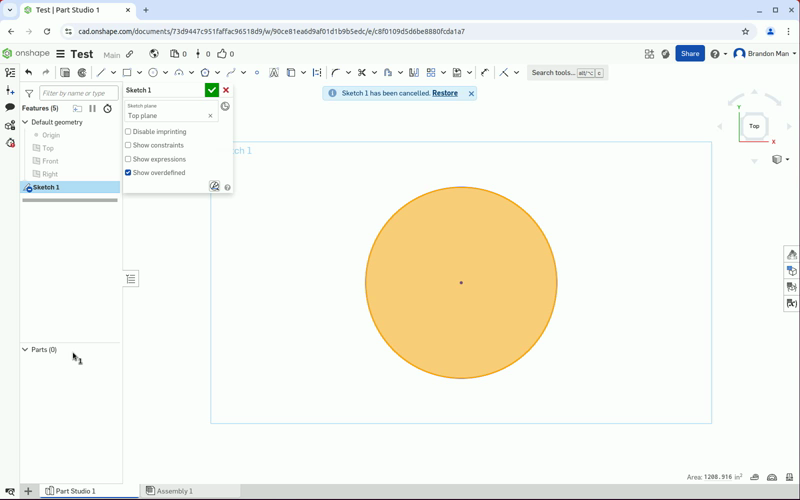
key(shift+y)
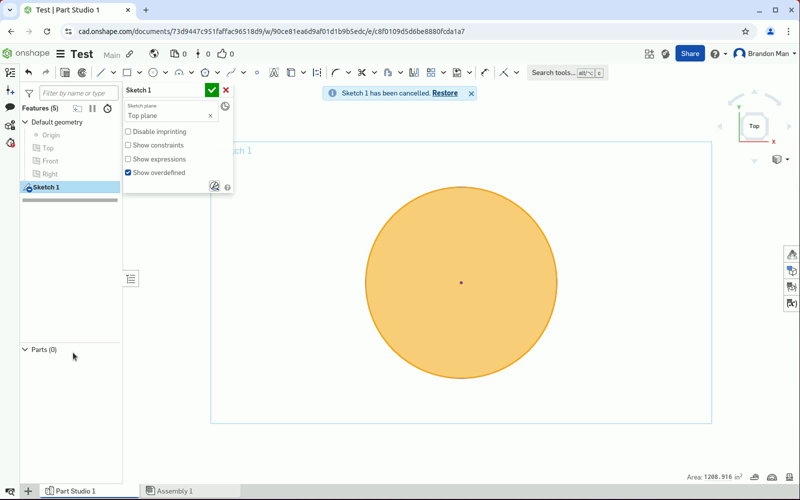
key(shift+e)
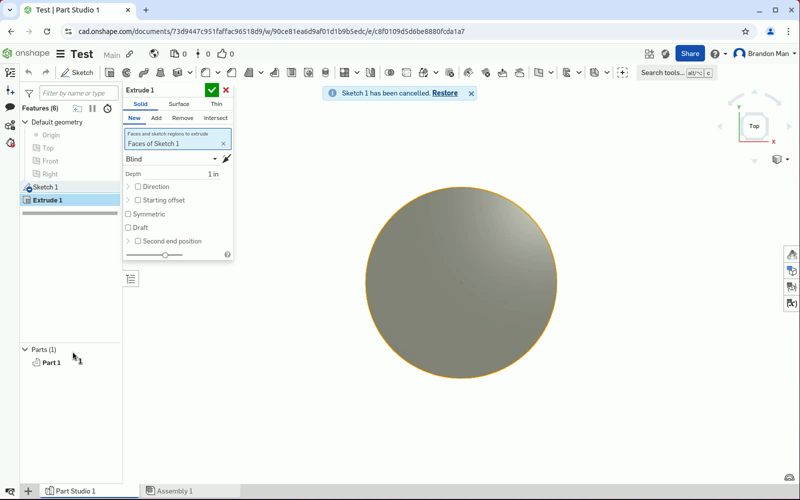
mouse_move(143, 106)
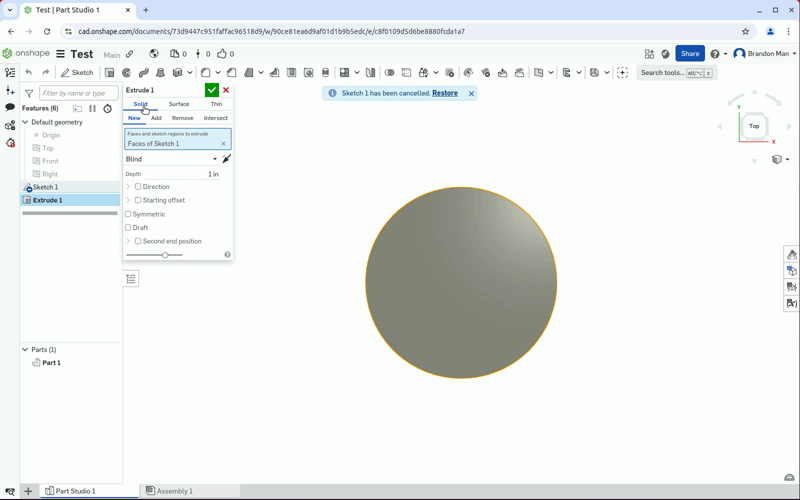
click(143, 106)
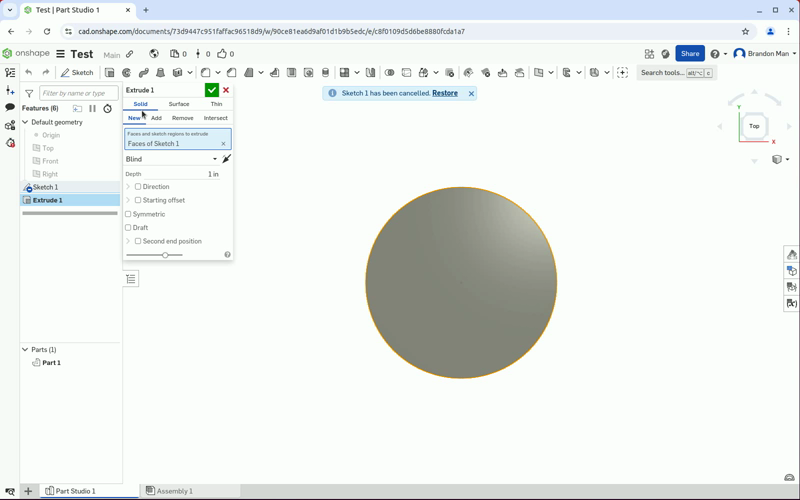
mouse_move(137, 120)
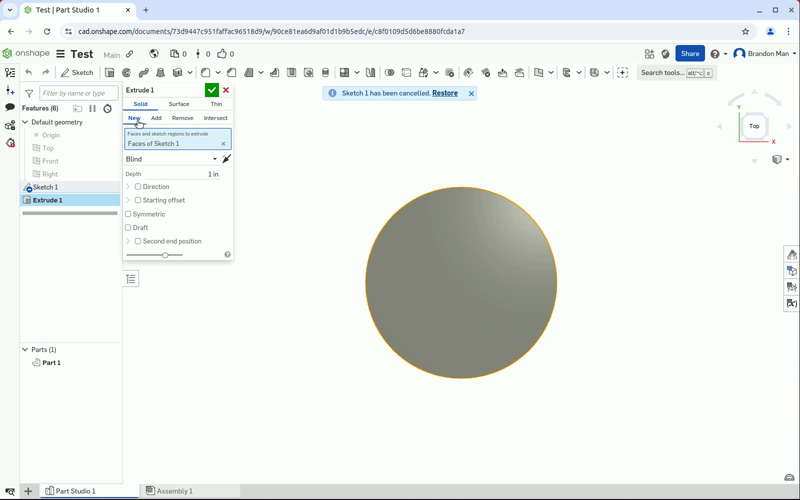
click(137, 120)
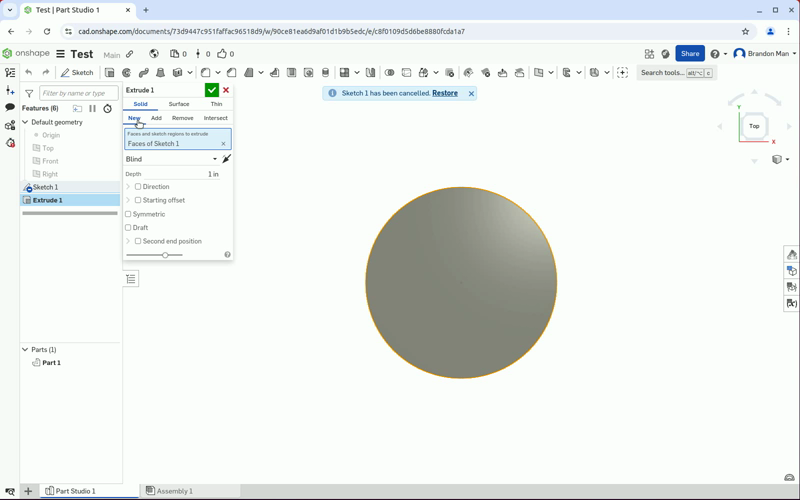
key(tab, 4)
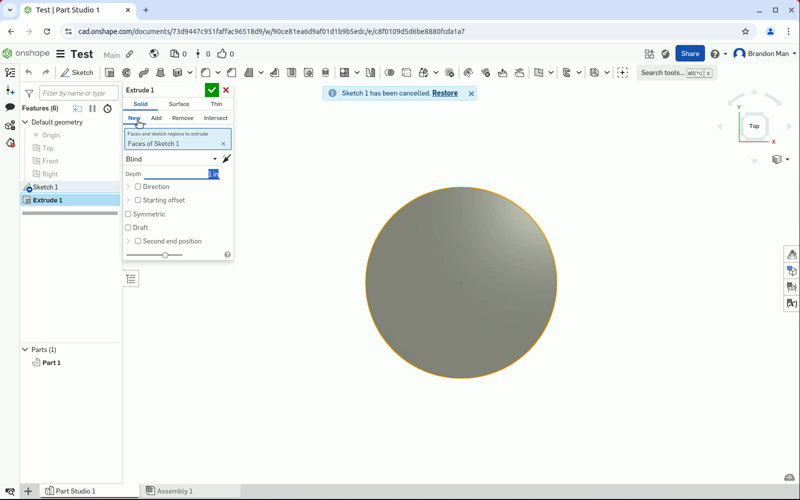
text(2.889)
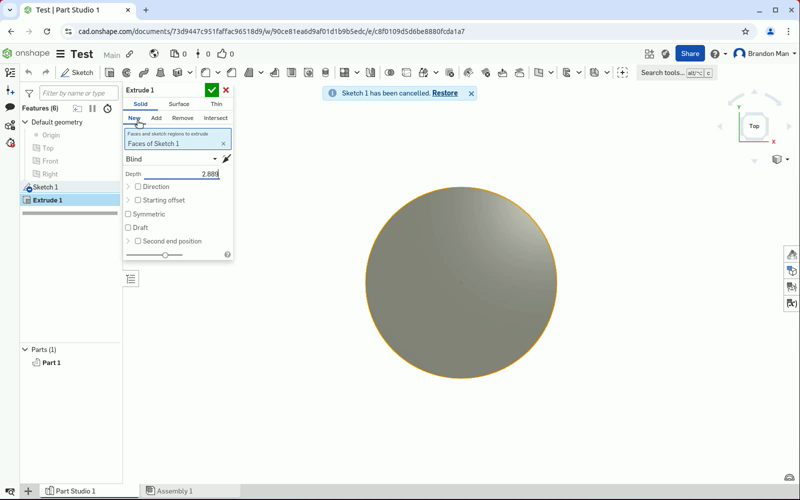
key(enter)
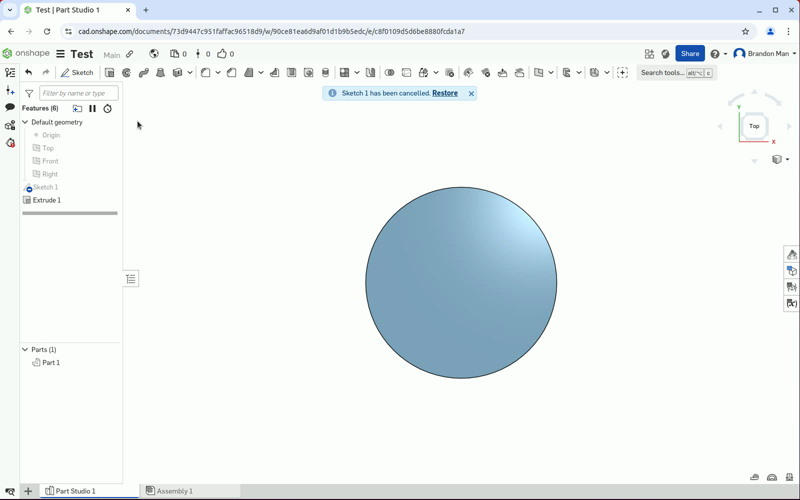
key(shift+h)
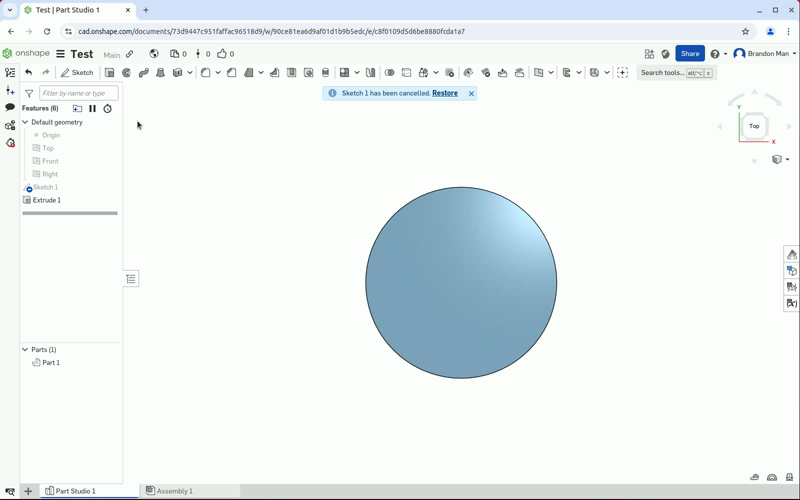
key(shift+h)
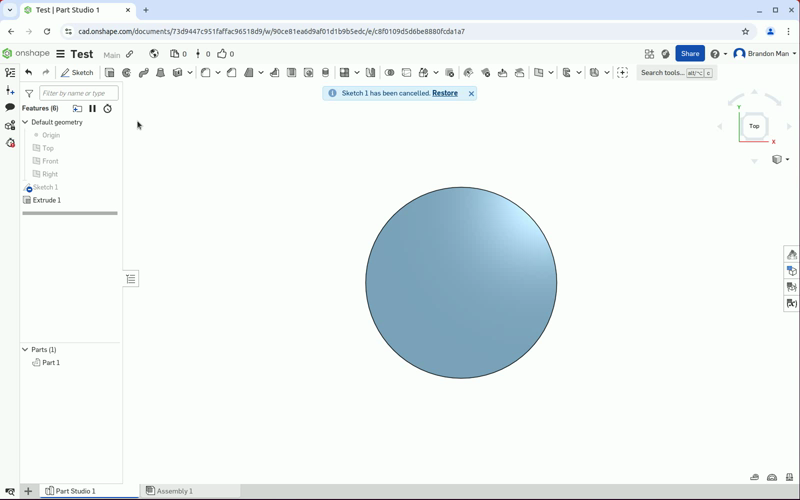
mouse_move(73, 189)
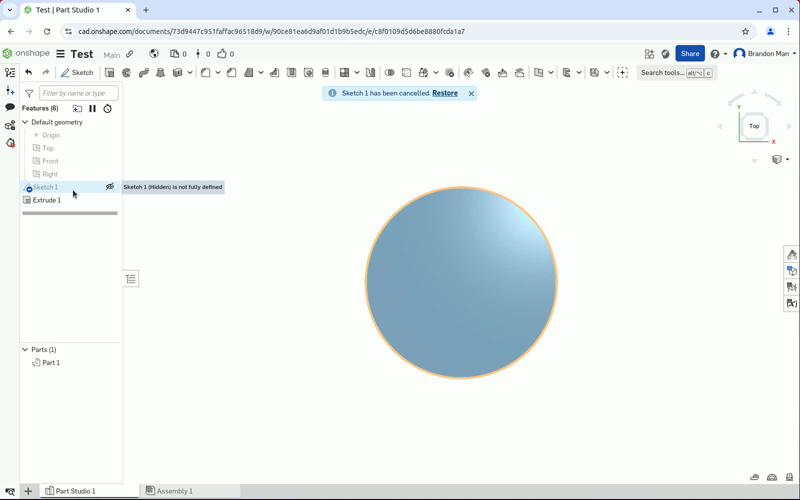
click(73, 189)
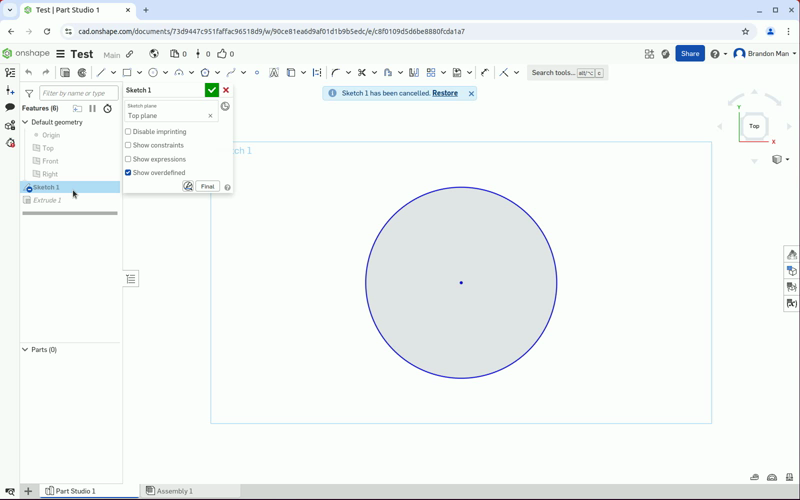
mouse_move(229, 92)
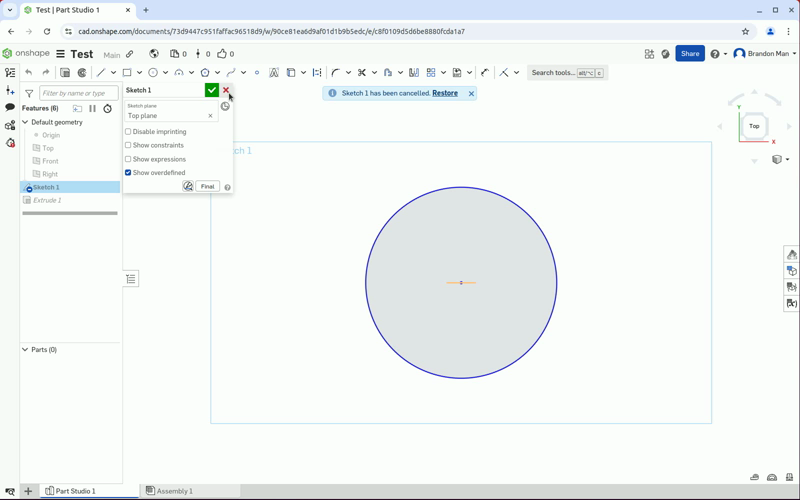
click(229, 92)
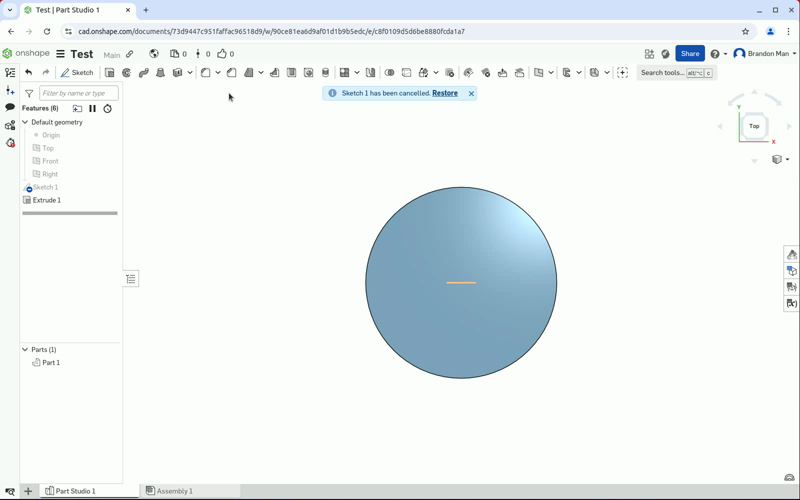
mouse_move(541, 75)
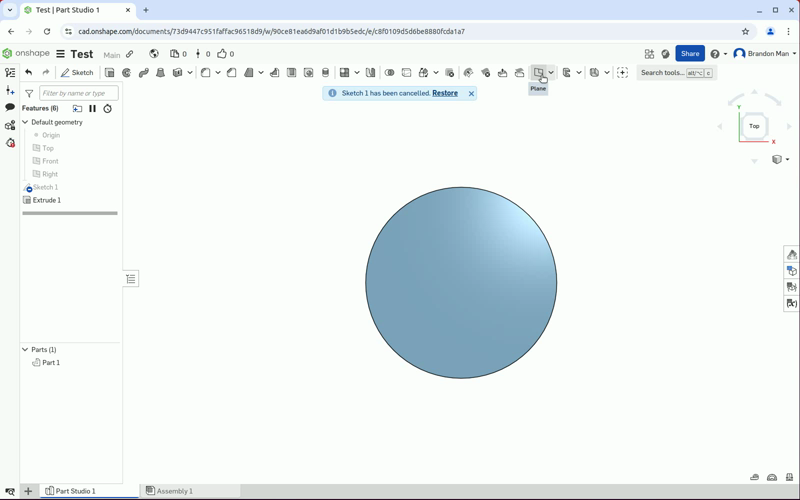
click(541, 75)
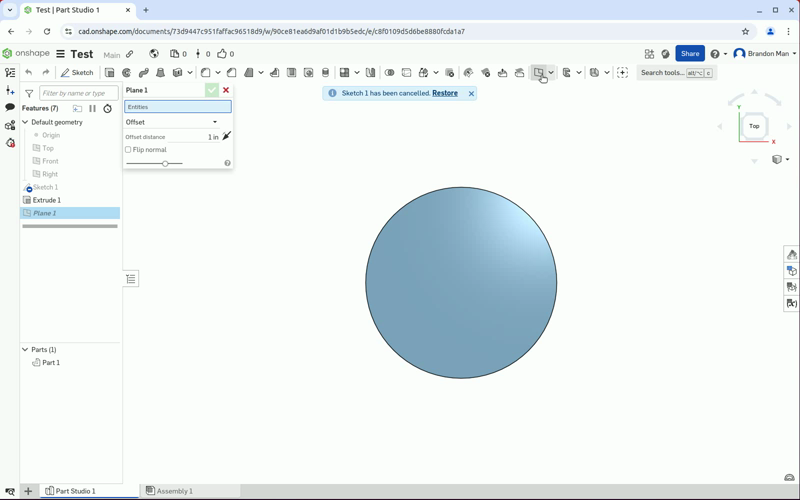
mouse_move(73, 150)
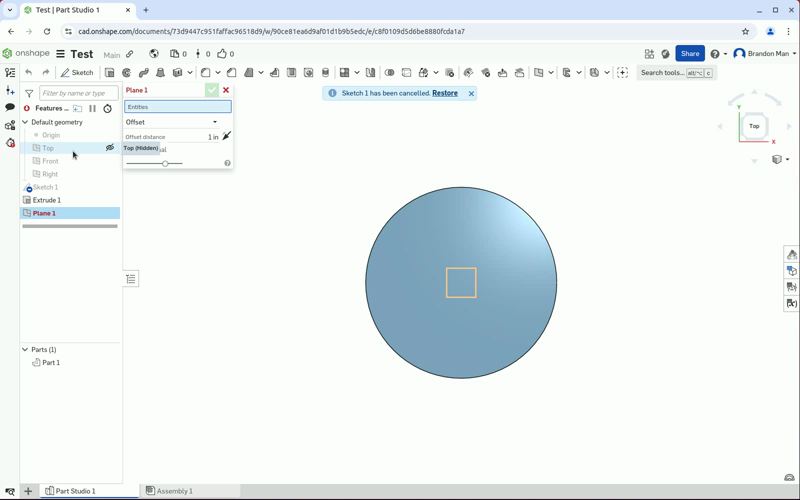
click(73, 150)
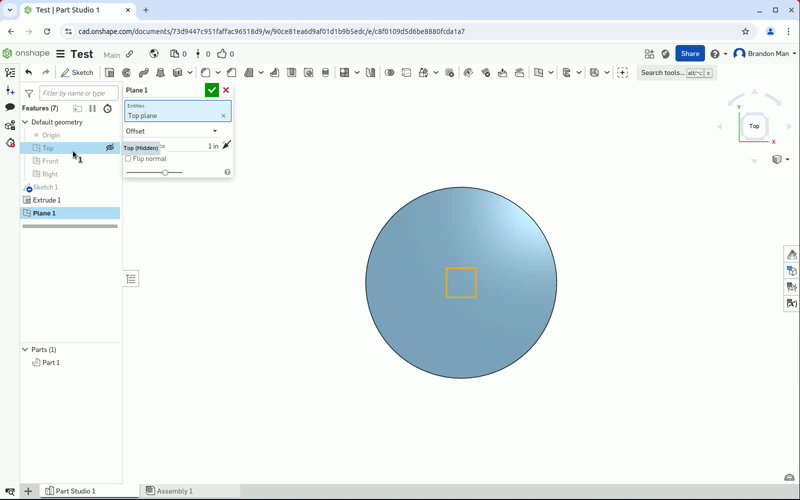
key(tab, 2)
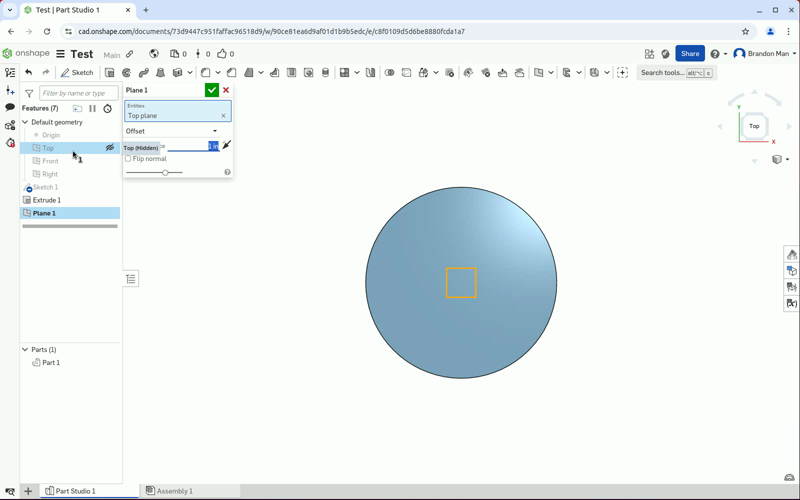
text(2.896)
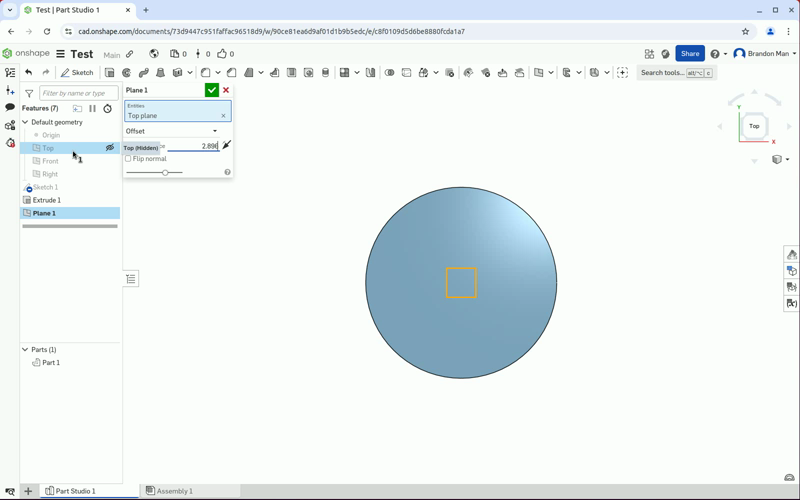
key(enter, 2)
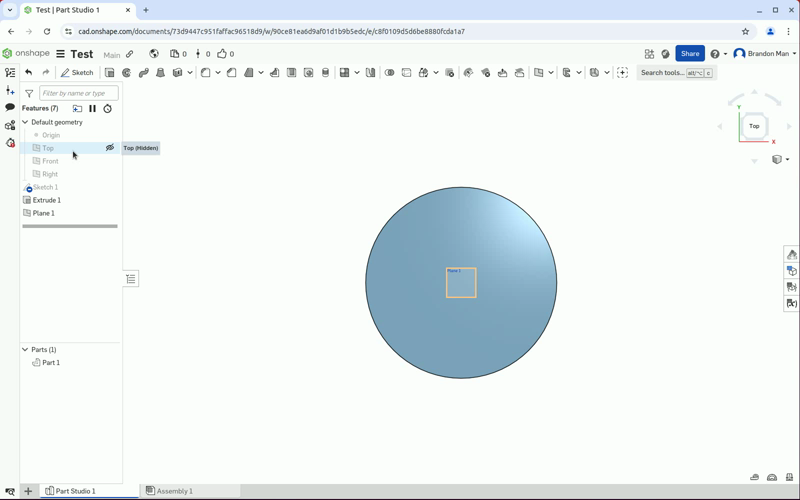
key(shift+s)
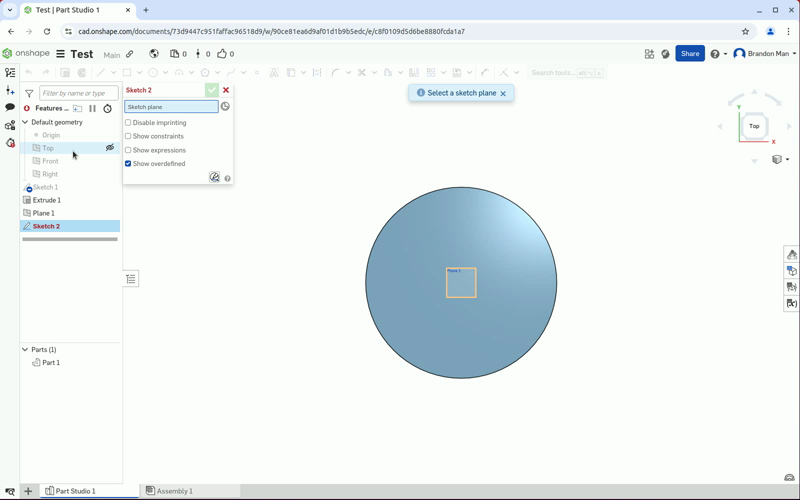
mouse_move(73, 215)
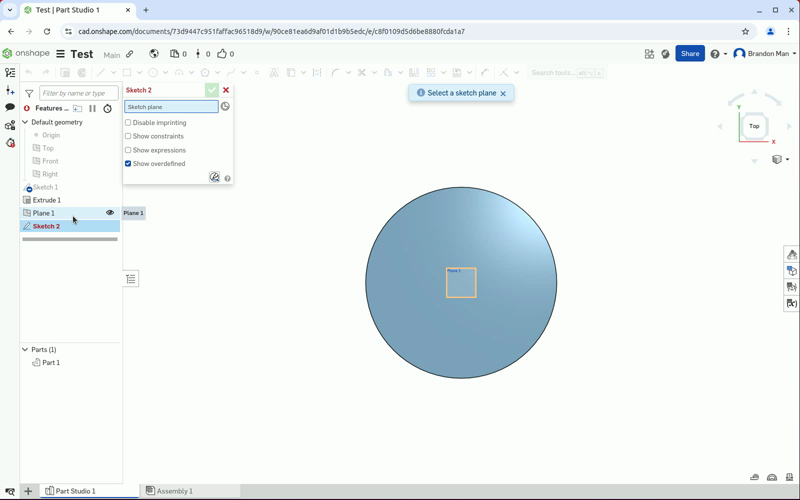
click(73, 215)
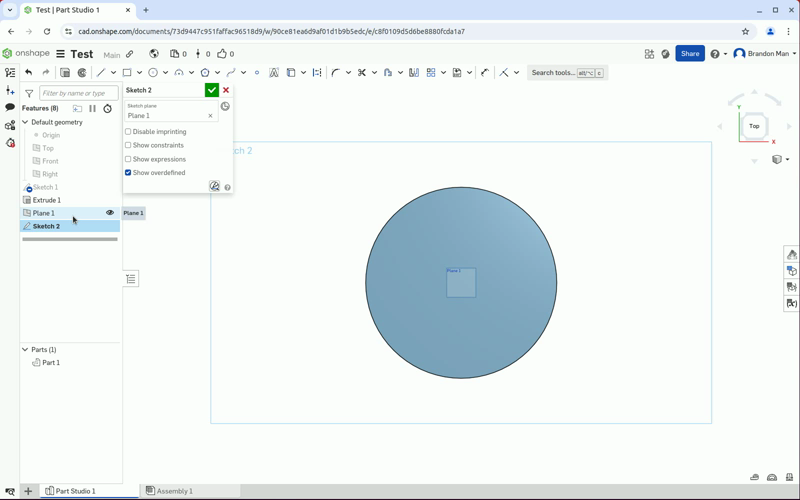
mouse_move(73, 352)
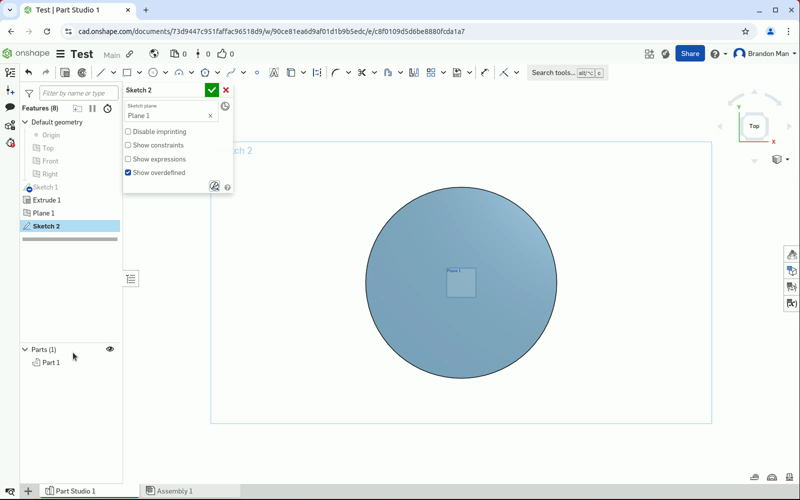
key(y)
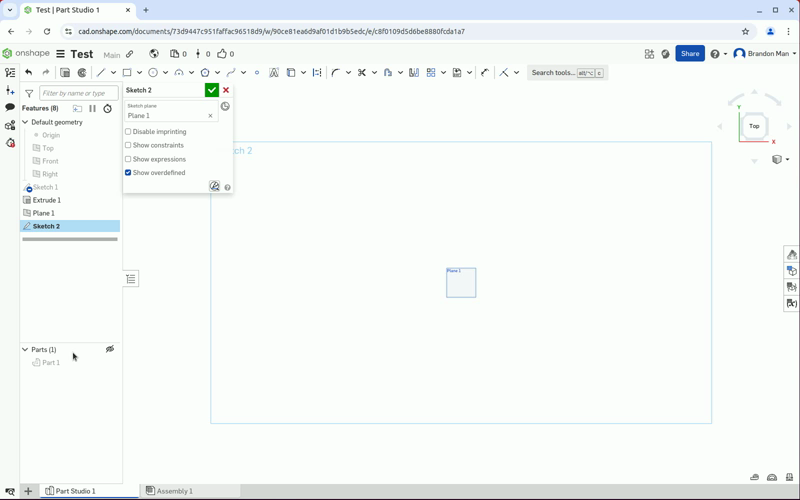
key(c)
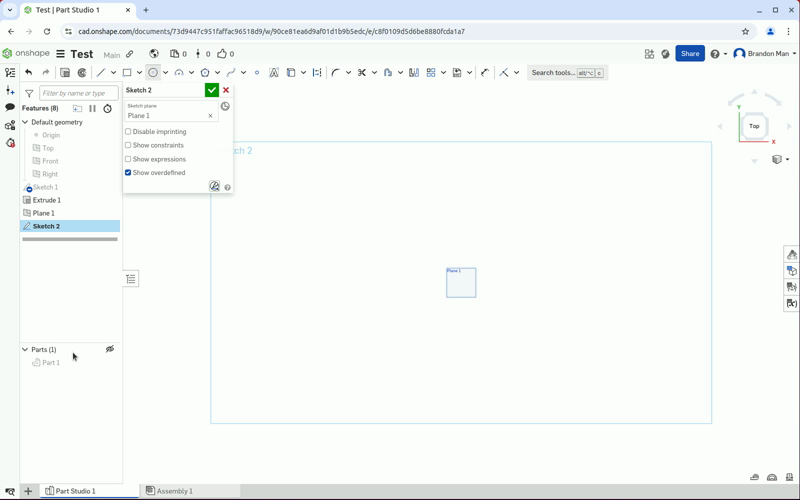
key_down(shift)
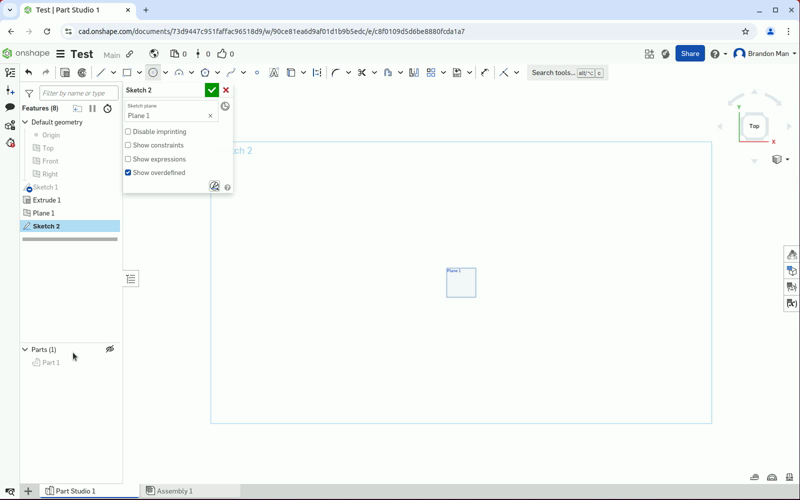
mouse_move(461, 282)
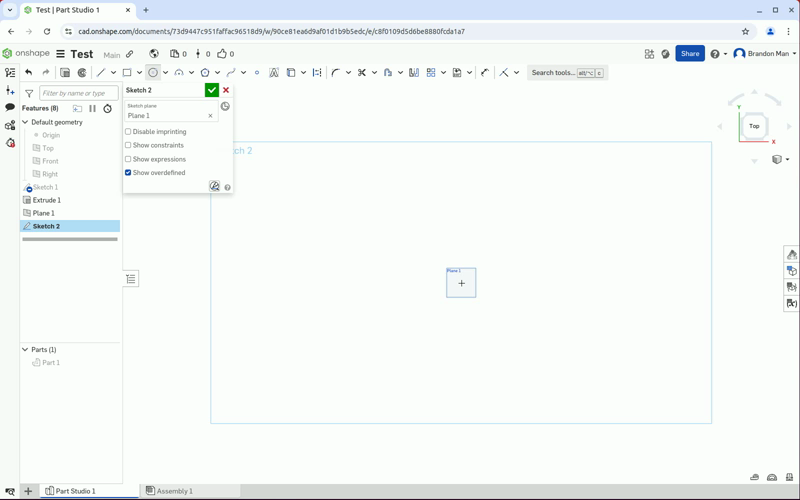
click(461, 282)
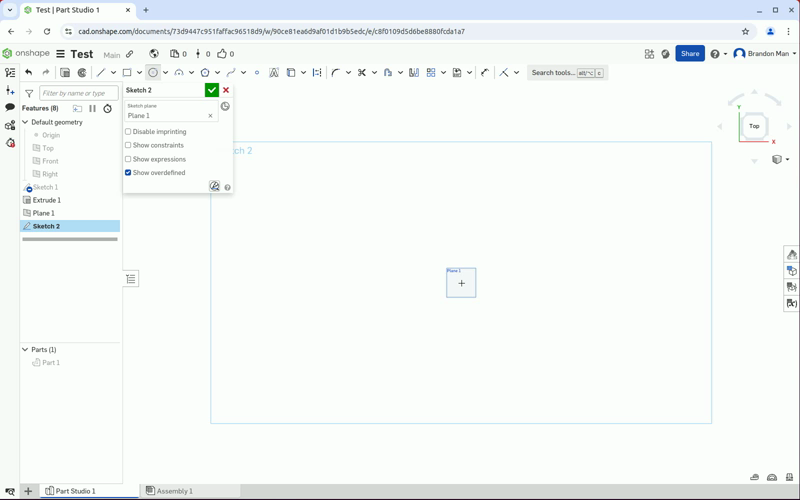
key_up(shift)
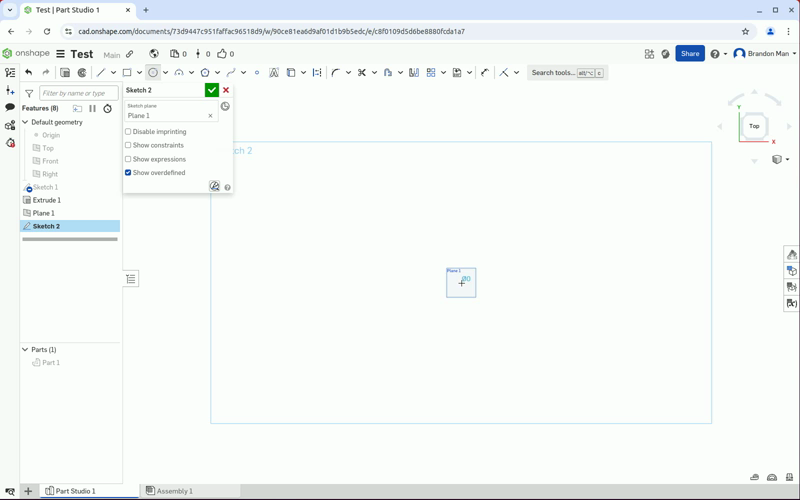
mouse_move(510, 282)
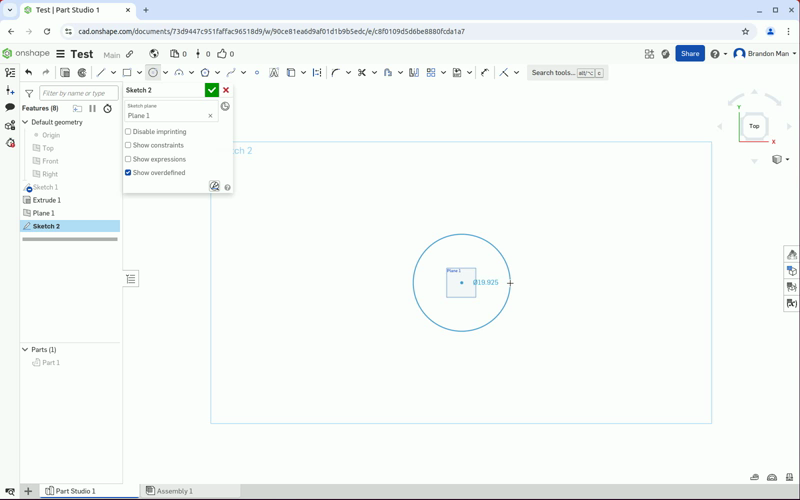
click(510, 282)
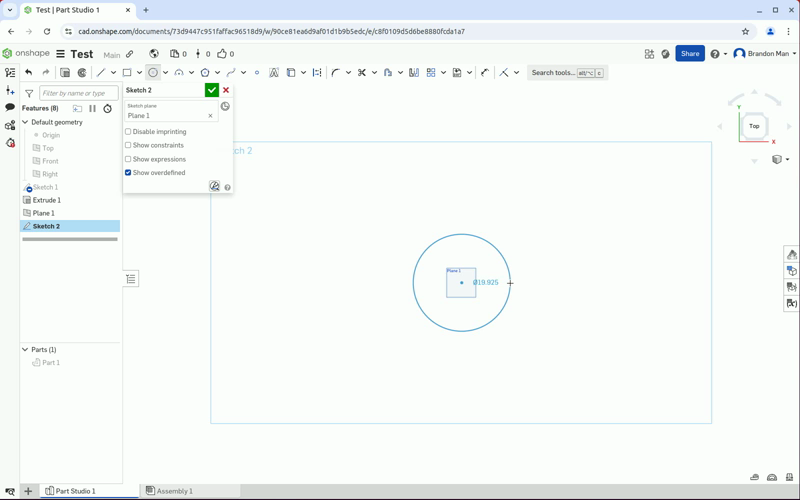
key(esc)
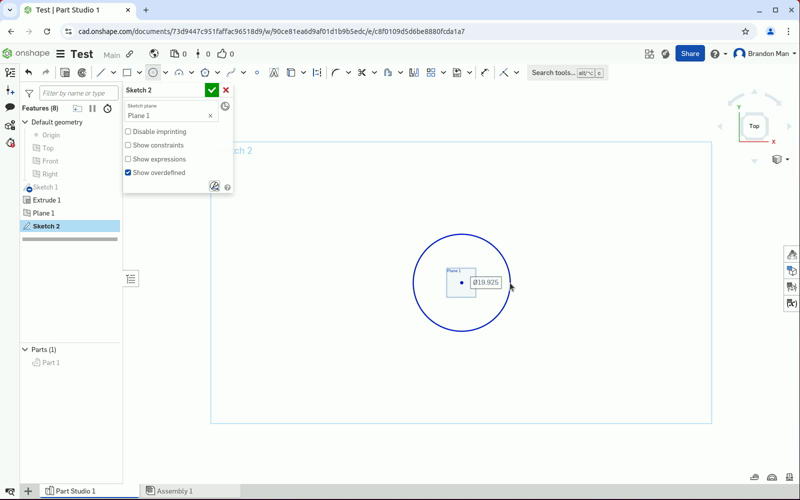
mouse_move(490, 257)
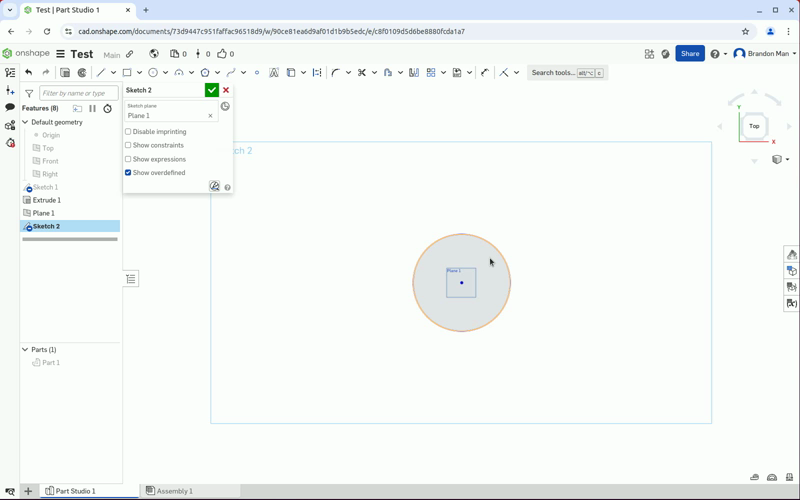
click(490, 257)
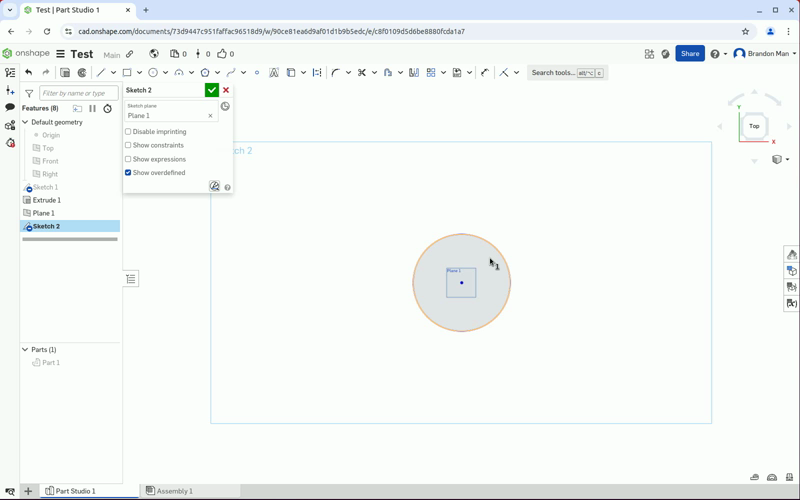
mouse_move(73, 352)
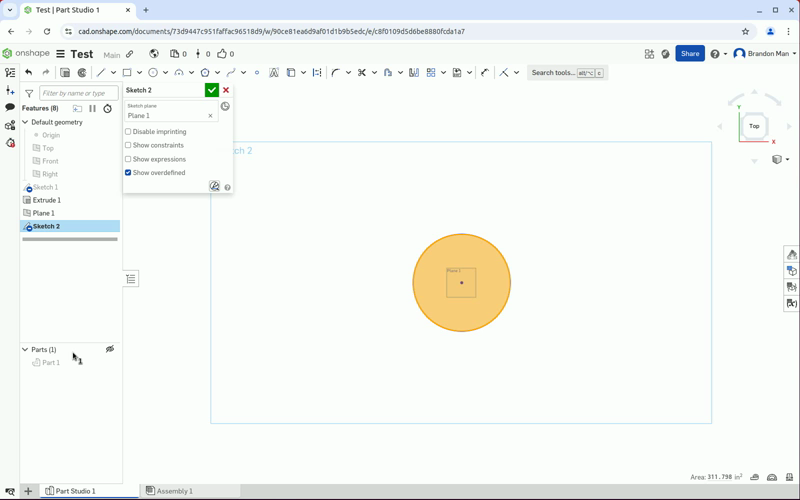
key(shift+y)
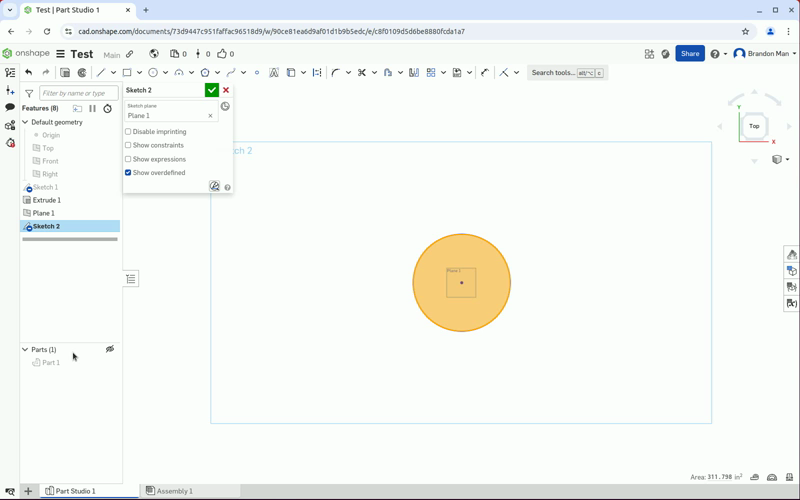
key(shift+e)
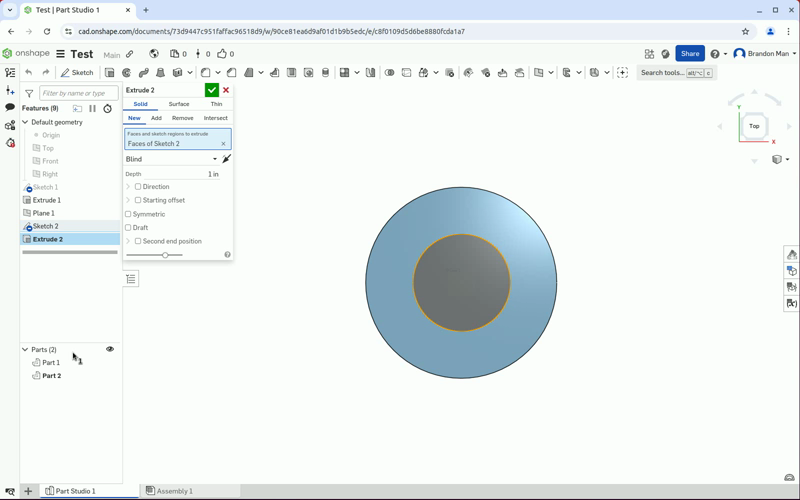
mouse_move(143, 106)
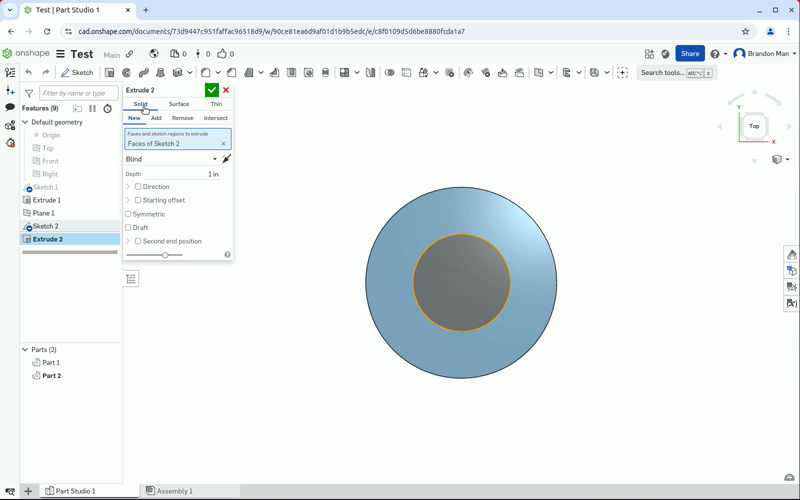
click(143, 106)
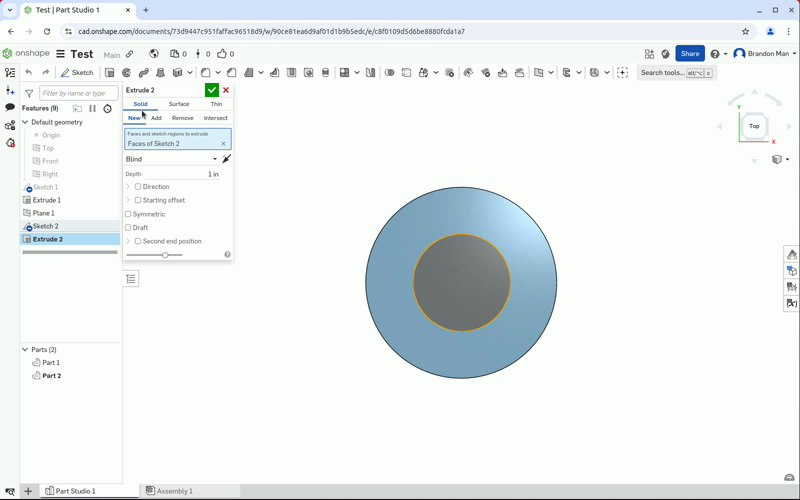
mouse_move(137, 120)
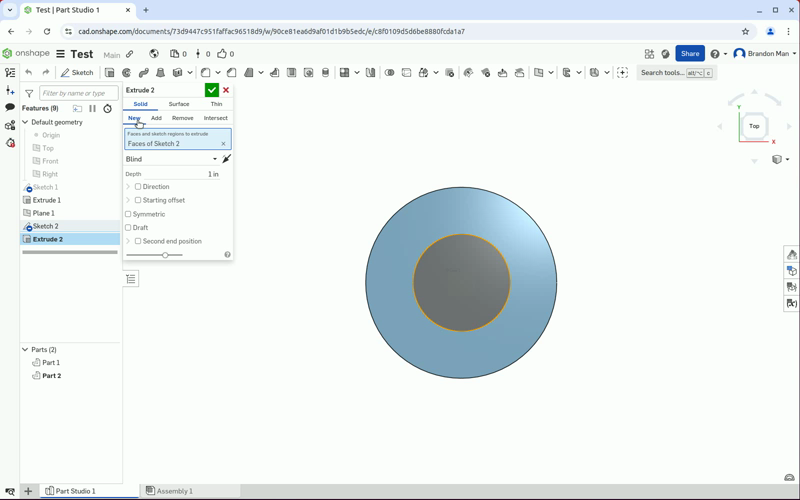
click(137, 120)
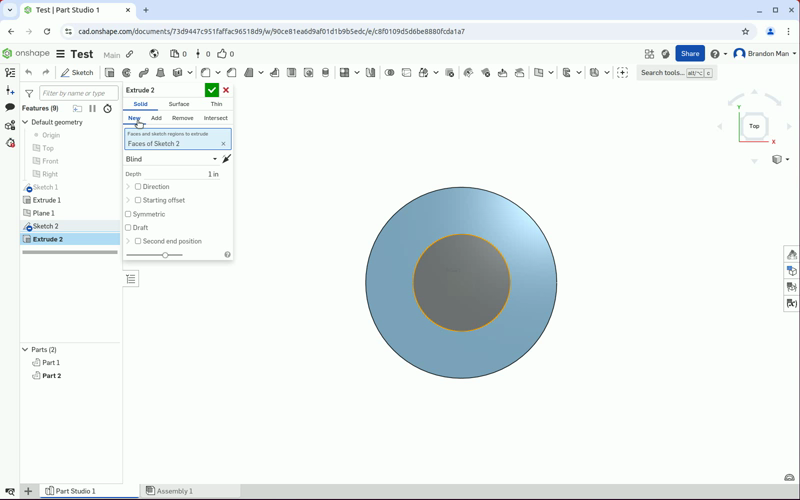
key(tab, 4)
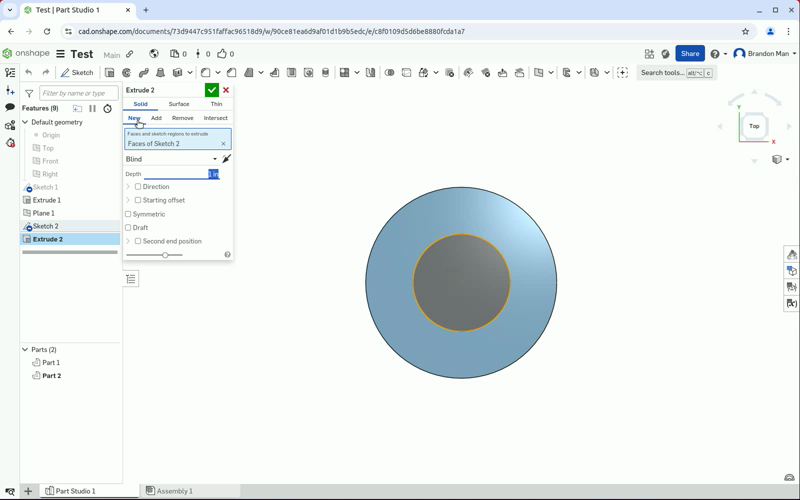
text(17.572)
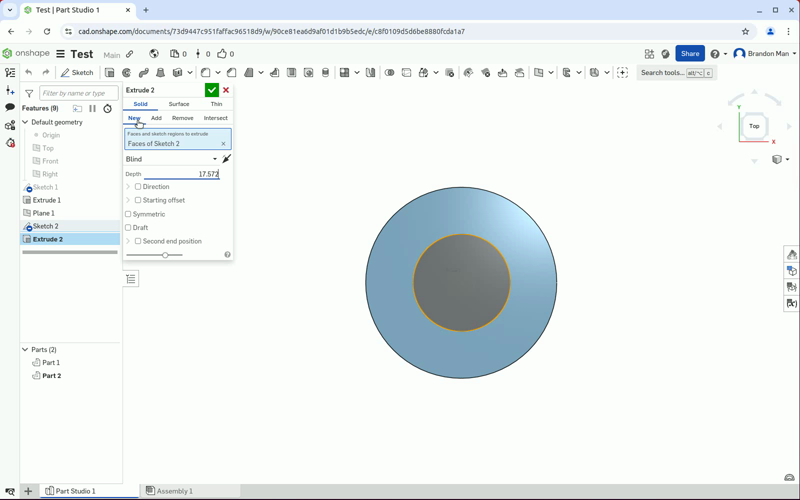
key(enter)
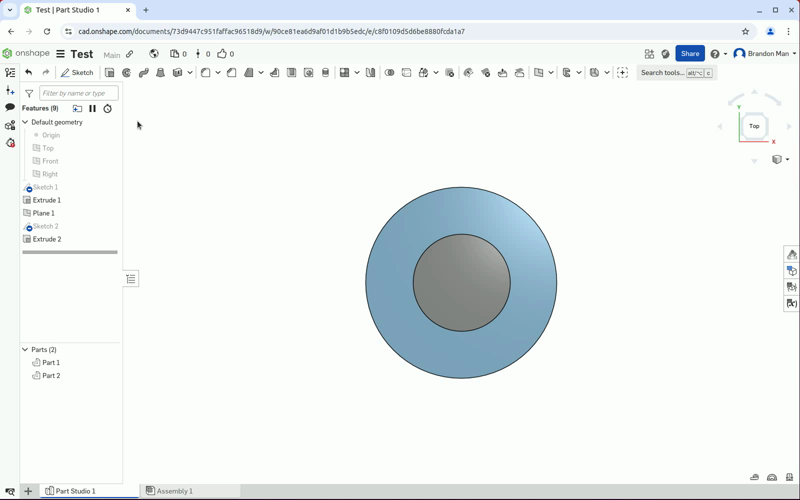
key(shift+h)
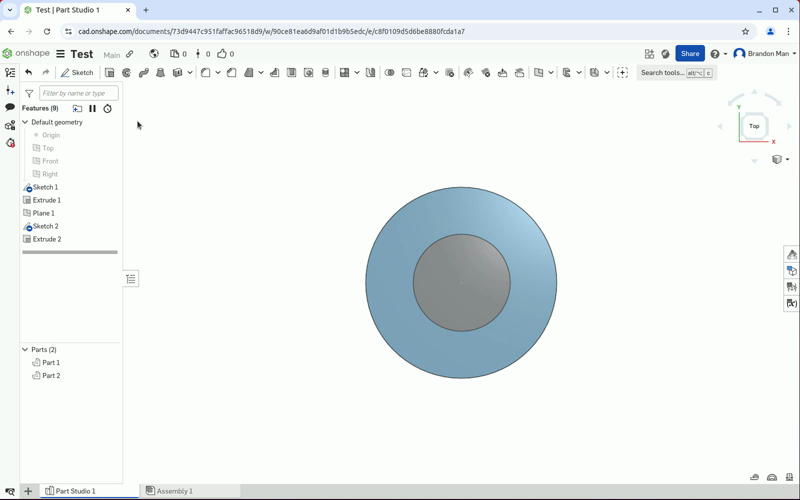
key(shift+h)
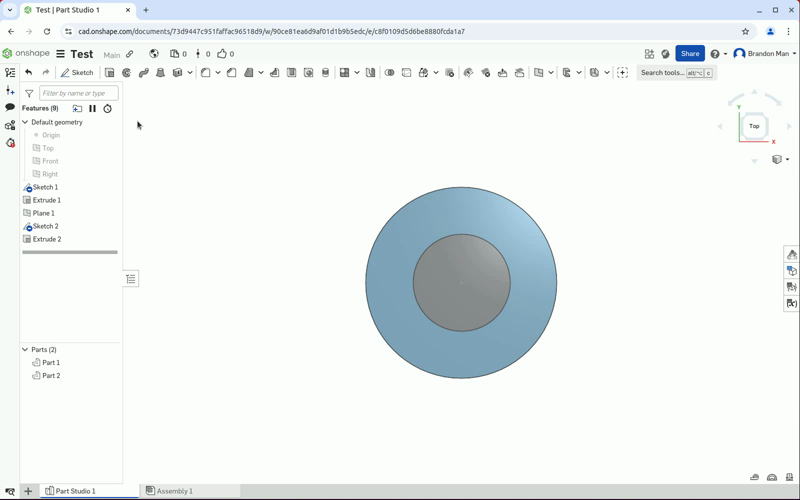
key(shift+7)
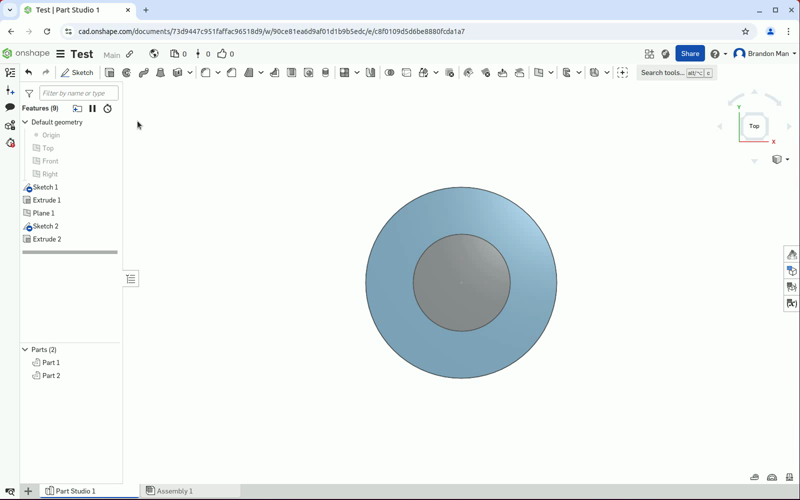
key(up, 3)
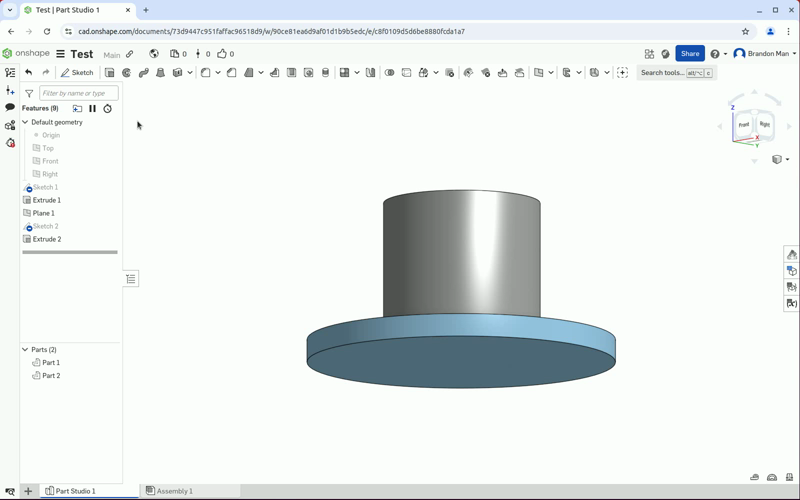
key(left, 3)
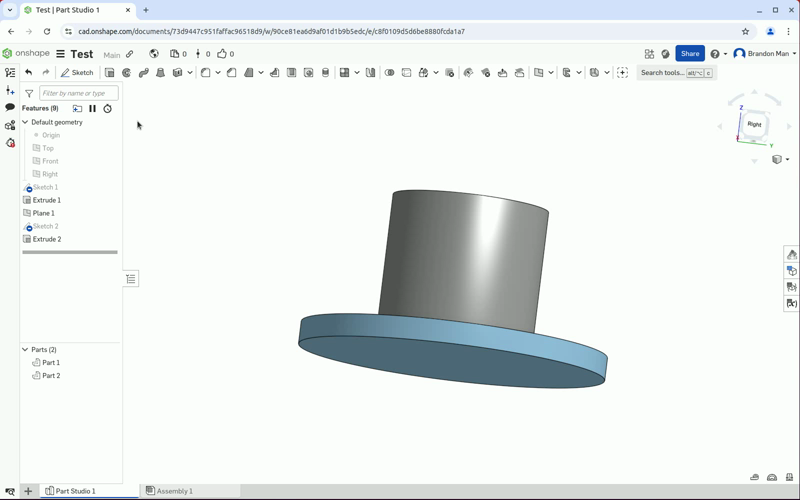
key(right, 3)
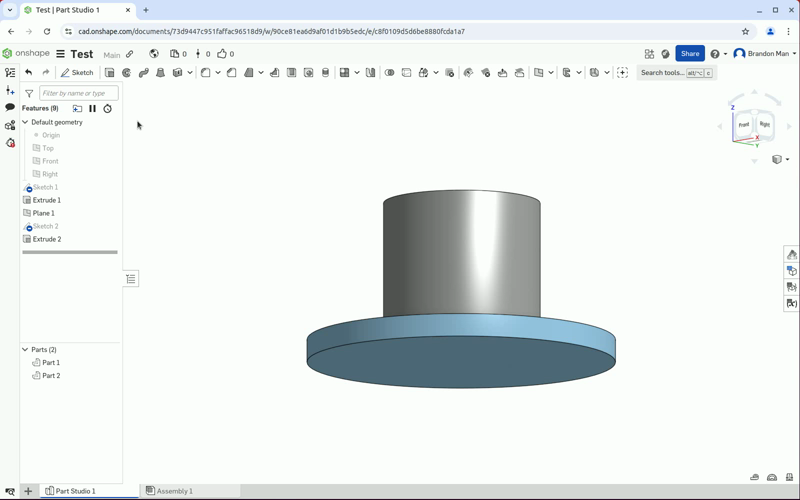
key(down, 3)
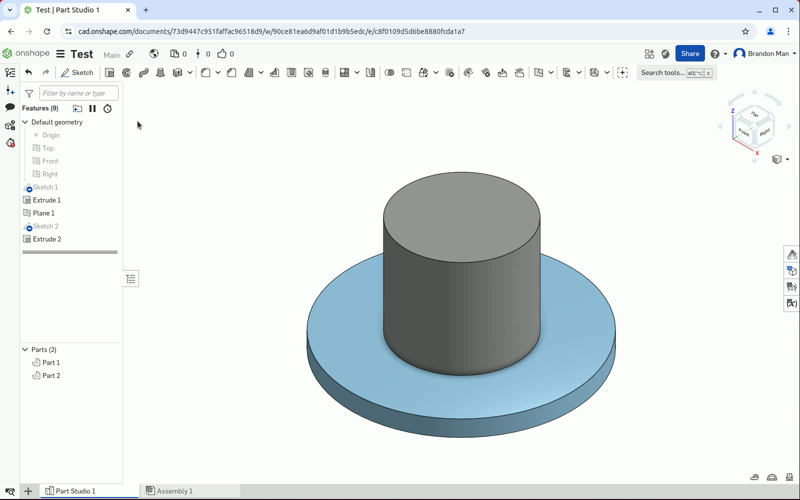
mouse_move(73, 189)
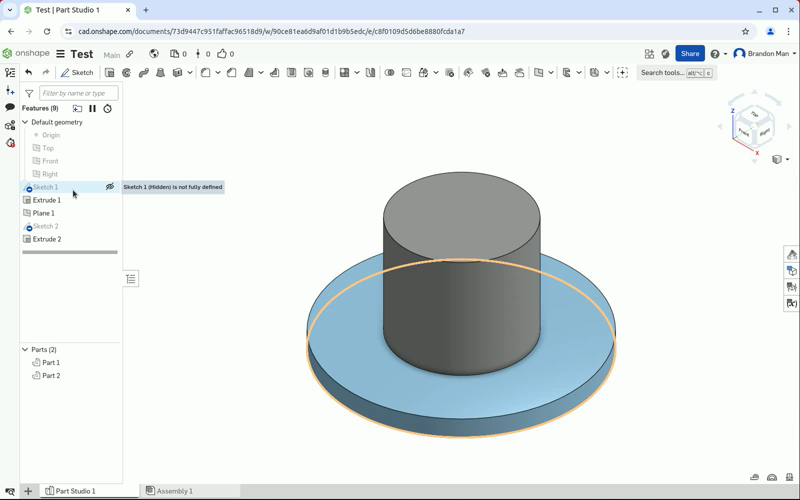
click(73, 189)